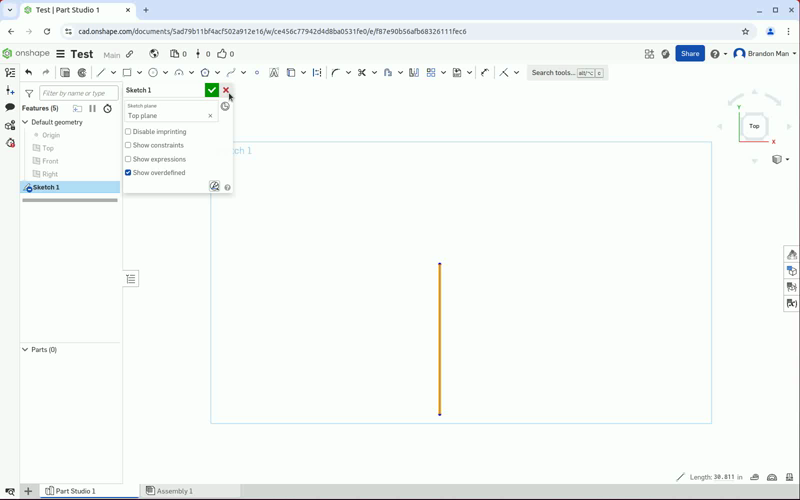
key(shift+h)
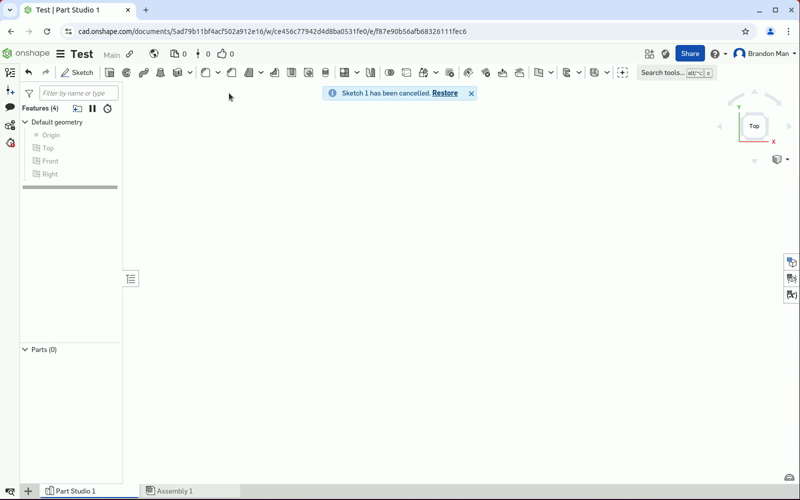
mouse_move(73, 352)
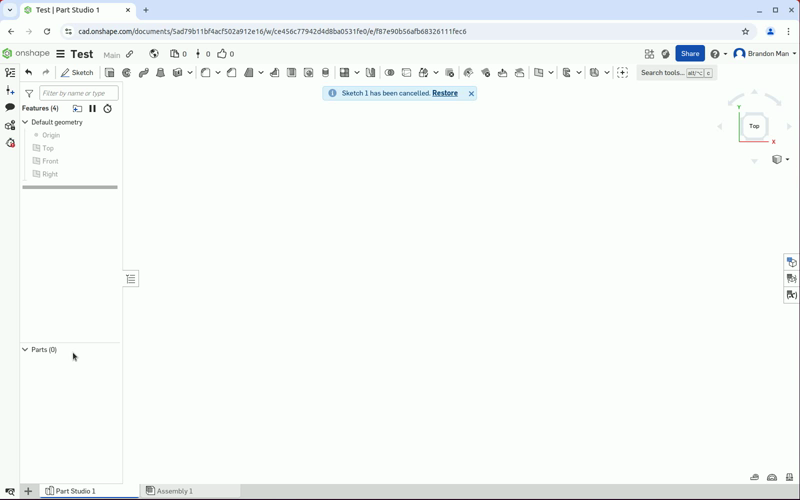
key(y)
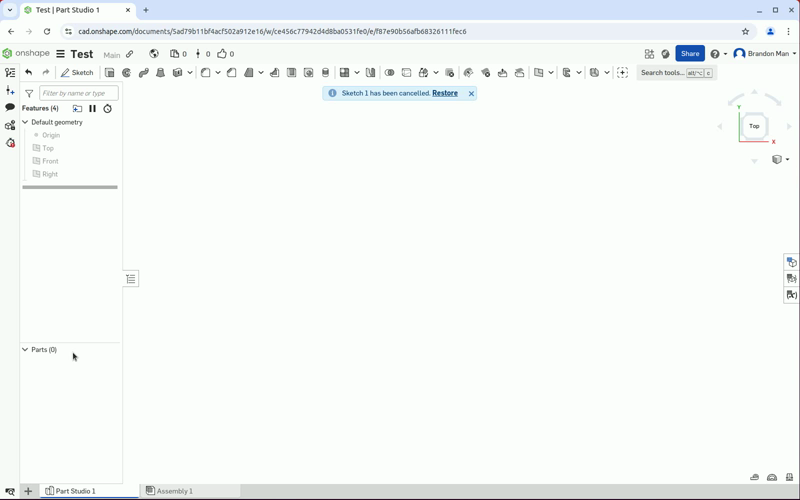
key(shift+p)
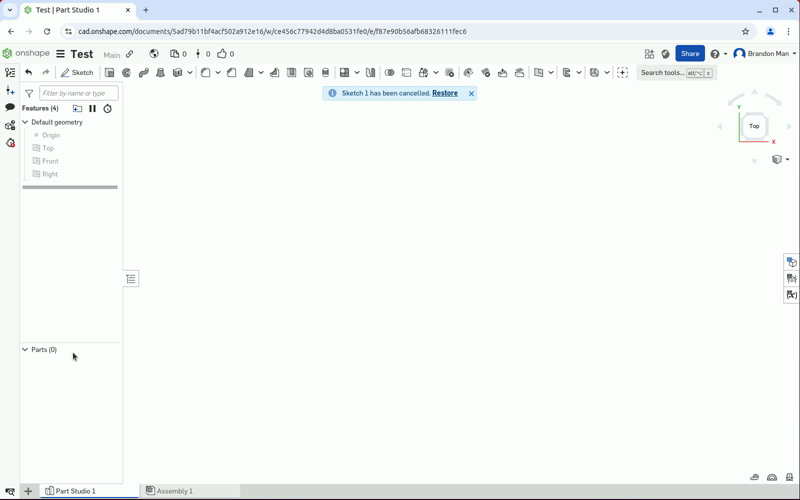
key(space)
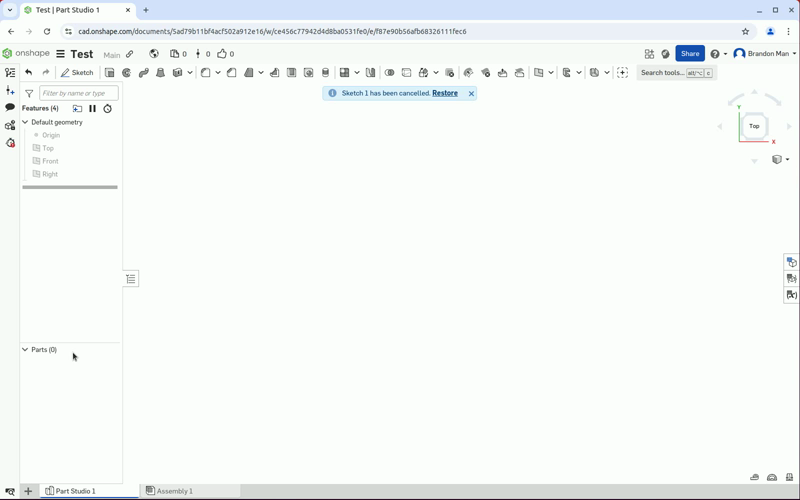
key_down(shift)
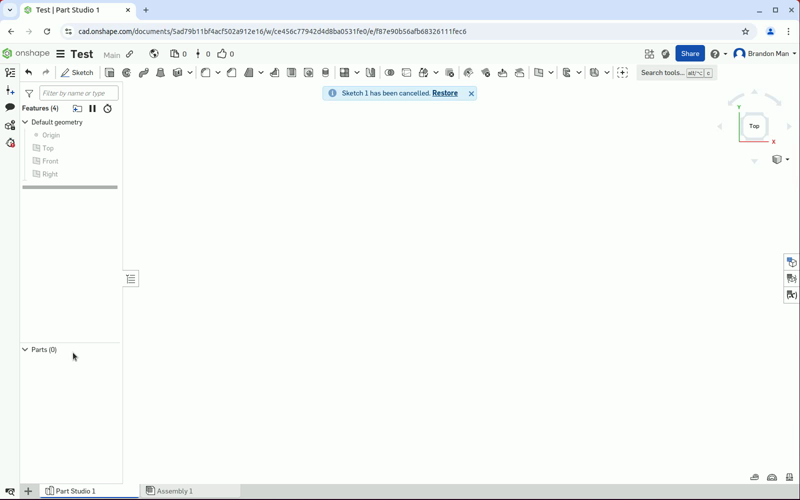
key(up)
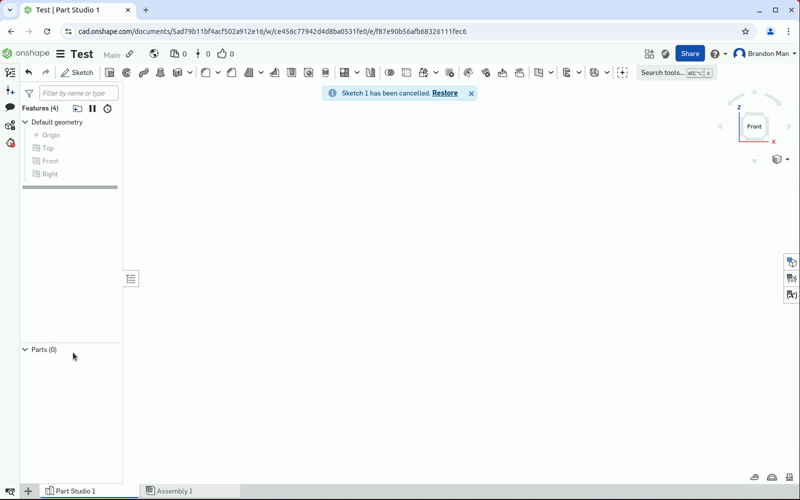
key_up(shift)
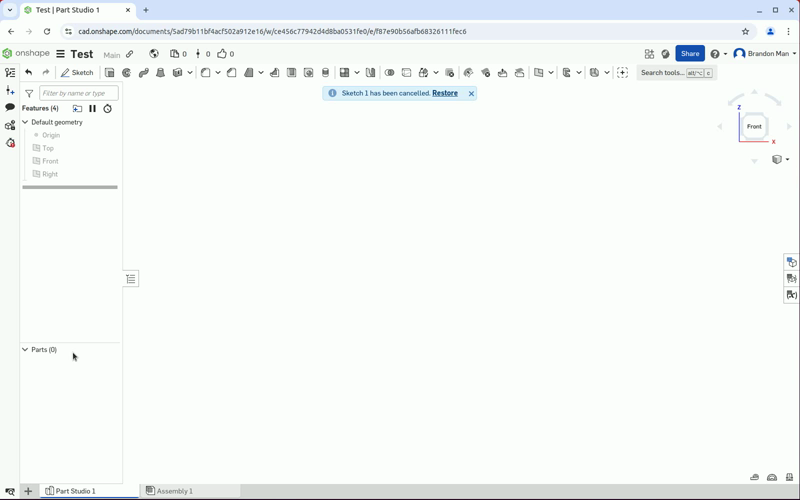
key(space)
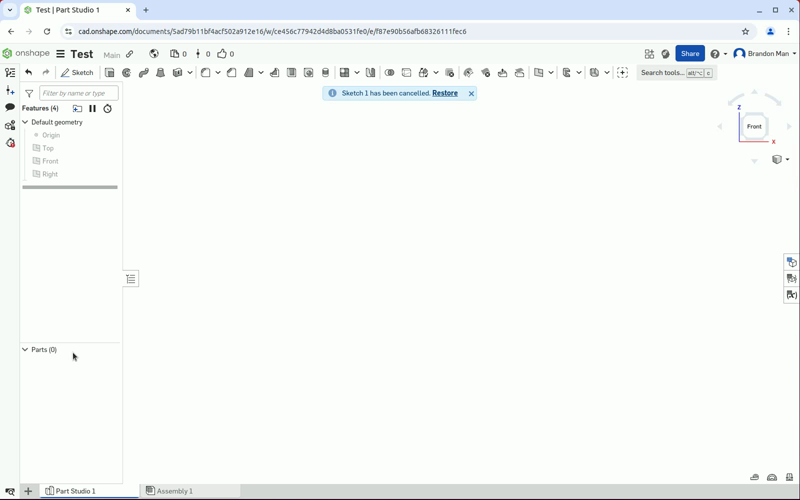
key_down(shift)
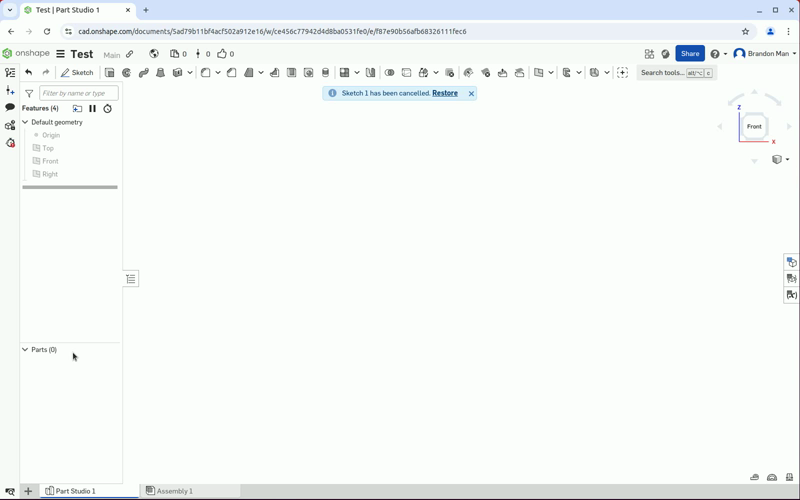
key(left)
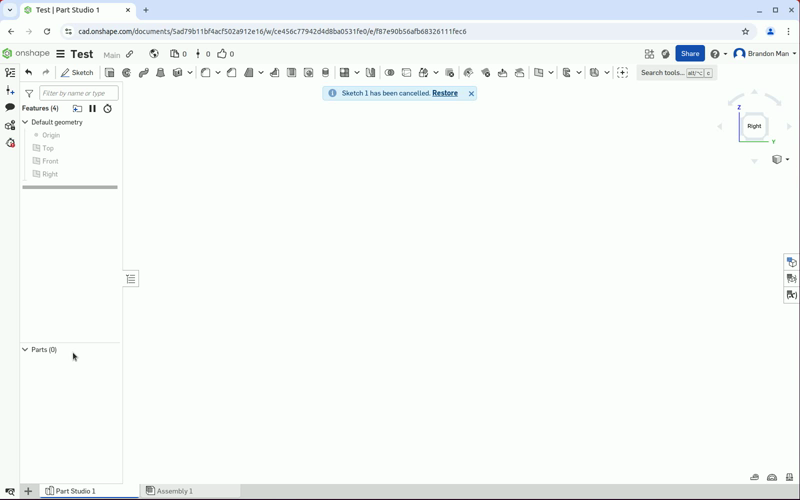
key_up(shift)
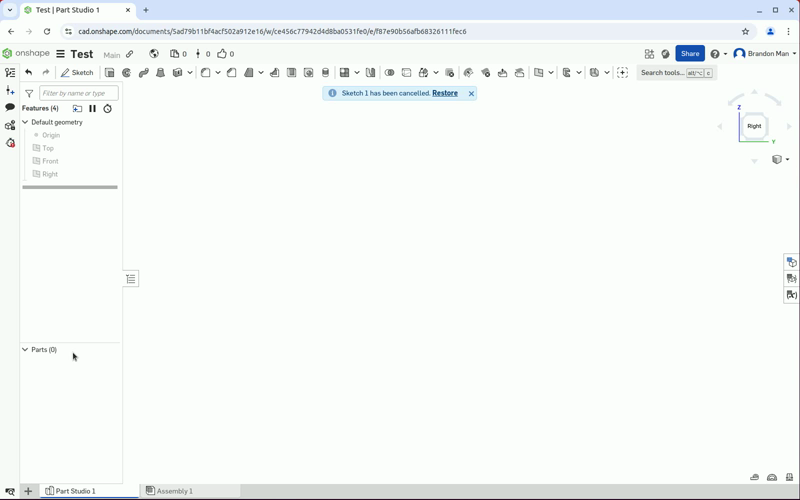
mouse_move(73, 352)
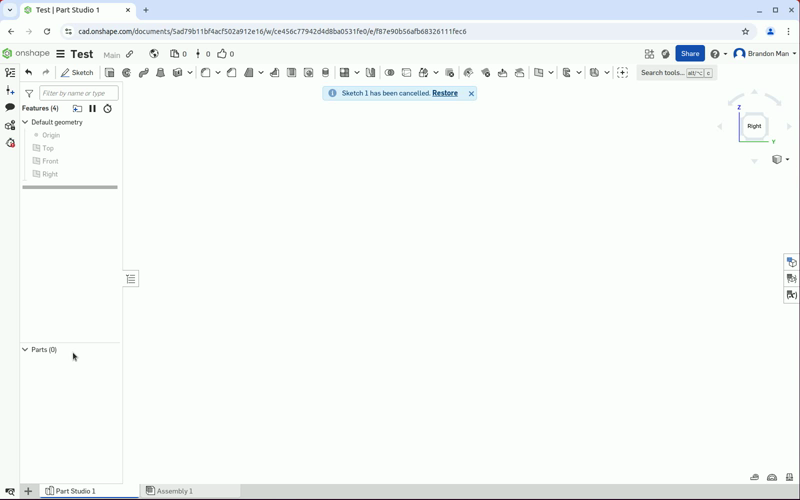
key(shift+y)
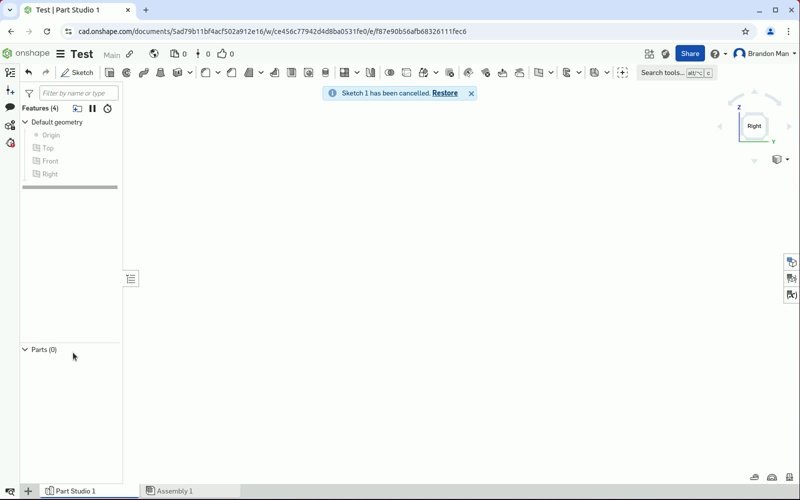
key(shift+s)
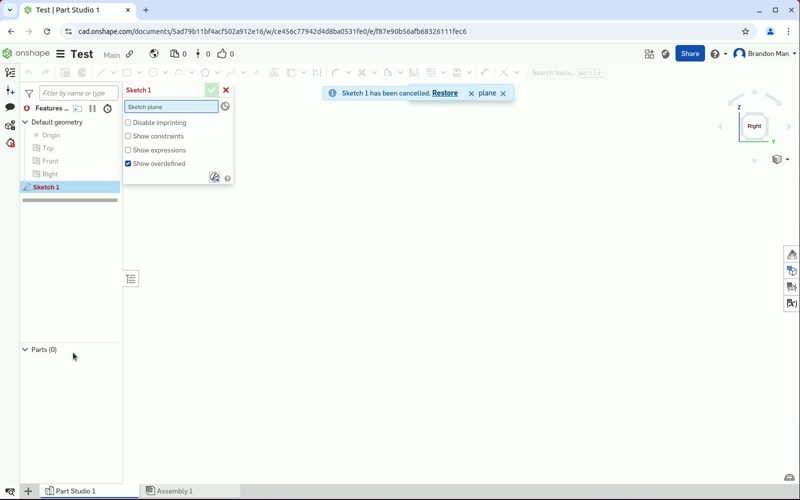
mouse_move(73, 176)
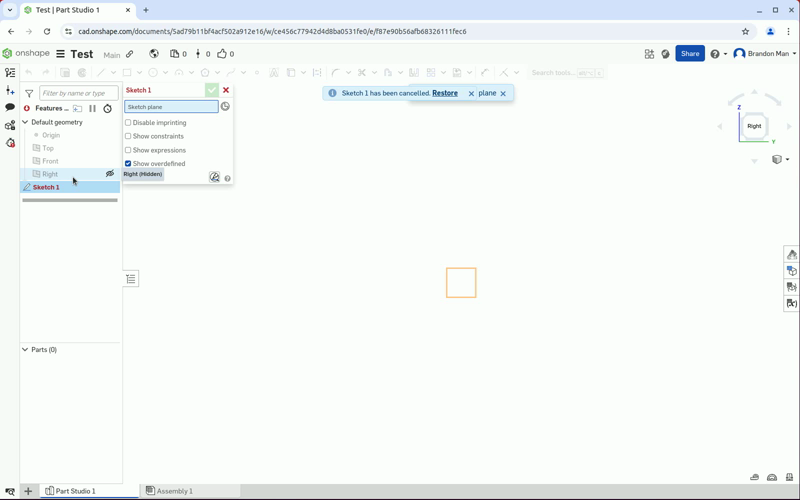
click(73, 176)
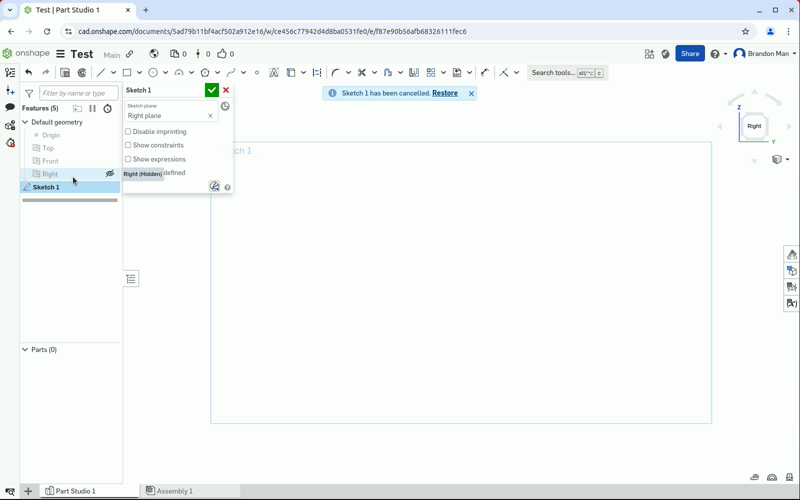
mouse_move(73, 352)
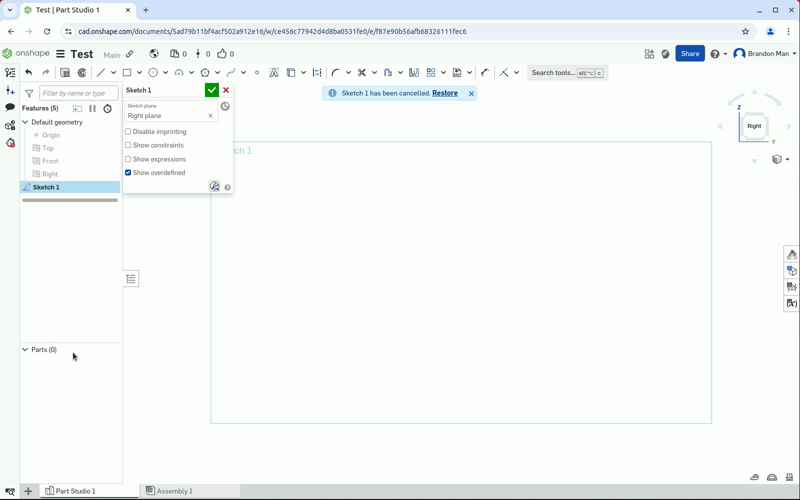
key(y)
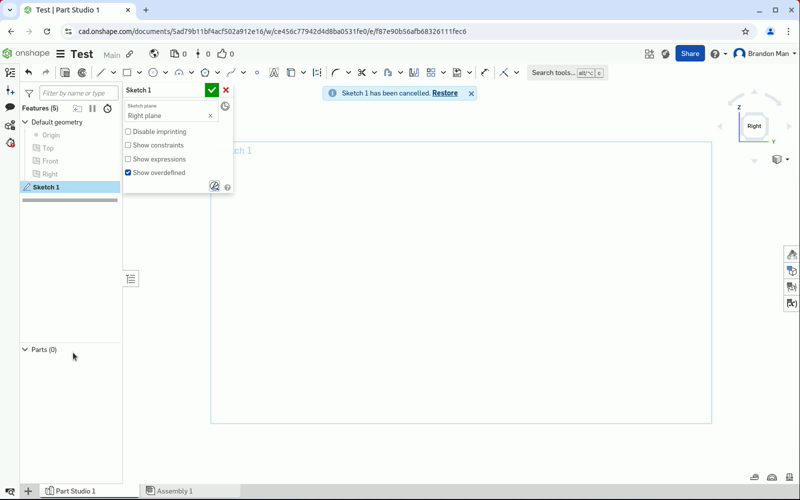
key(c)
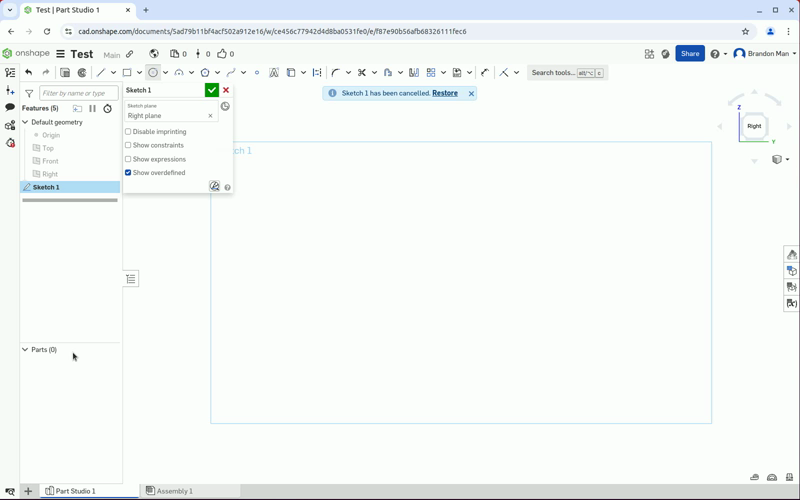
key_down(shift)
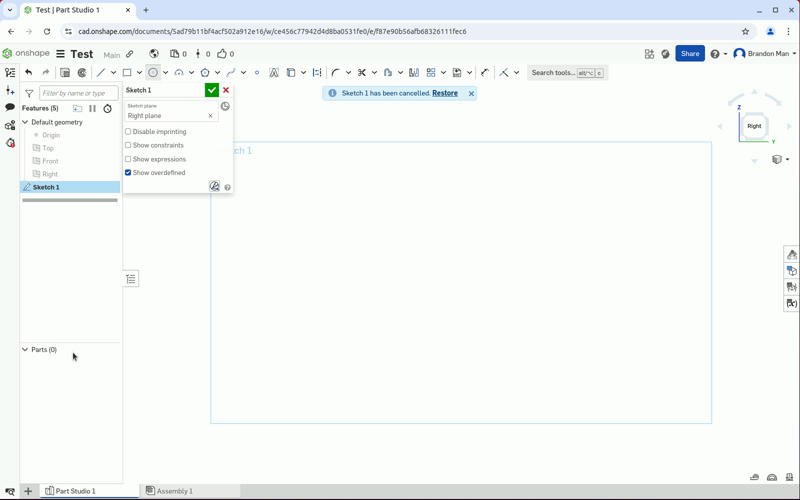
mouse_move(461, 282)
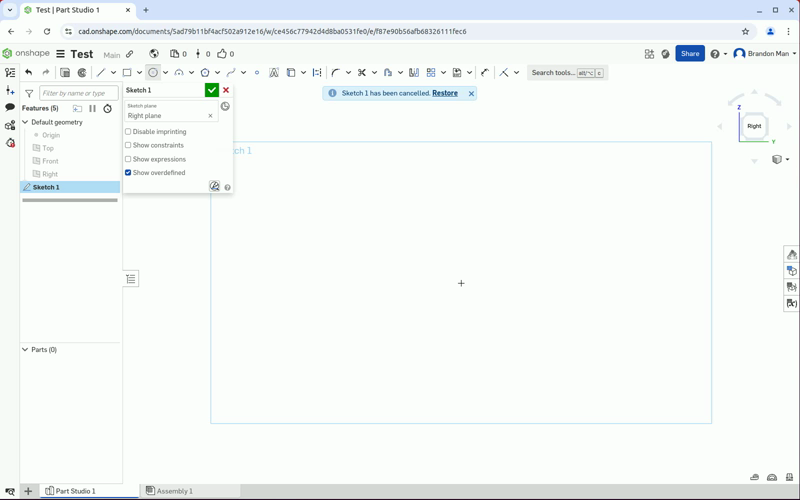
click(461, 282)
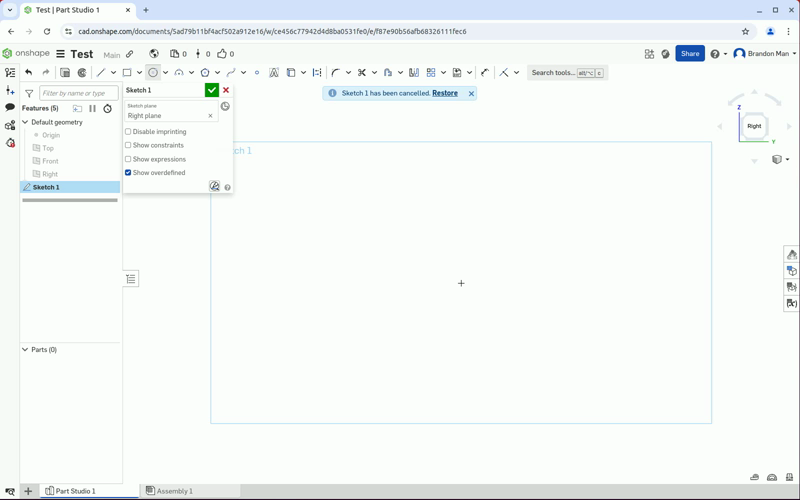
key_up(shift)
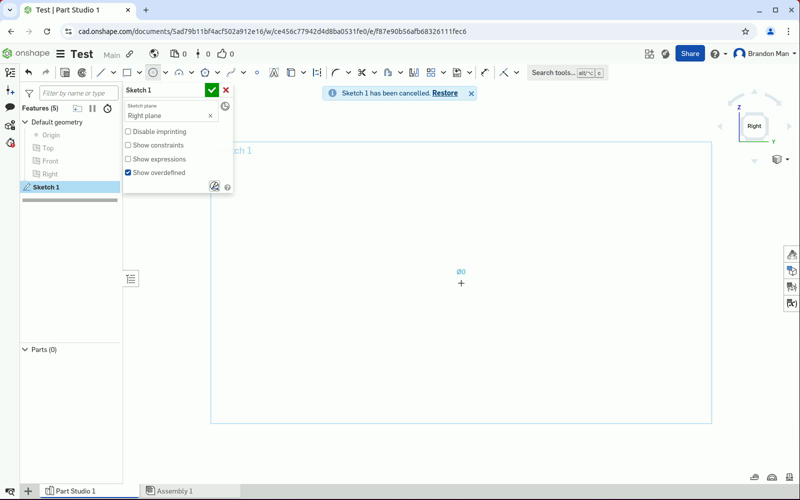
mouse_move(574, 282)
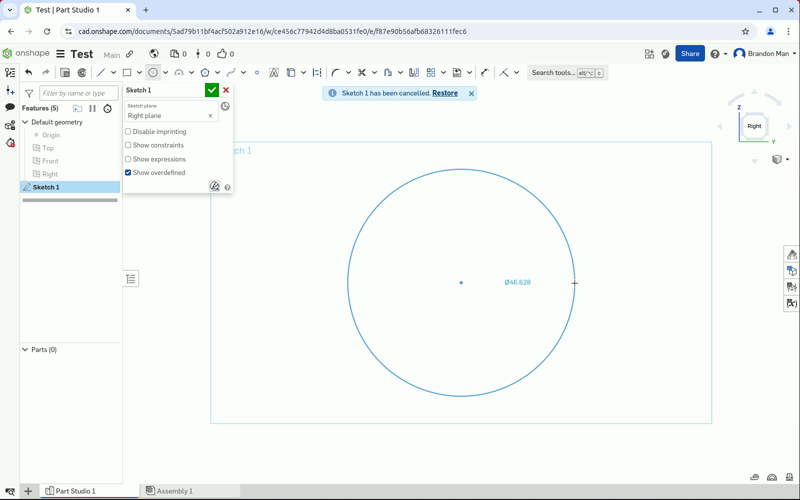
click(574, 282)
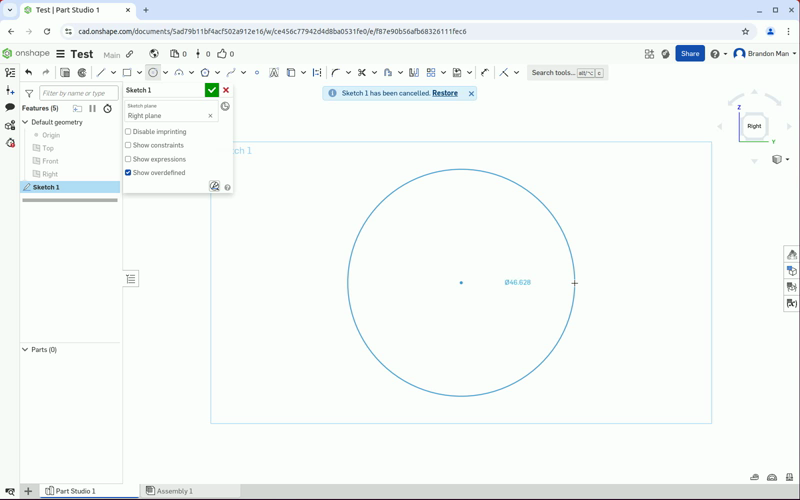
key(esc)
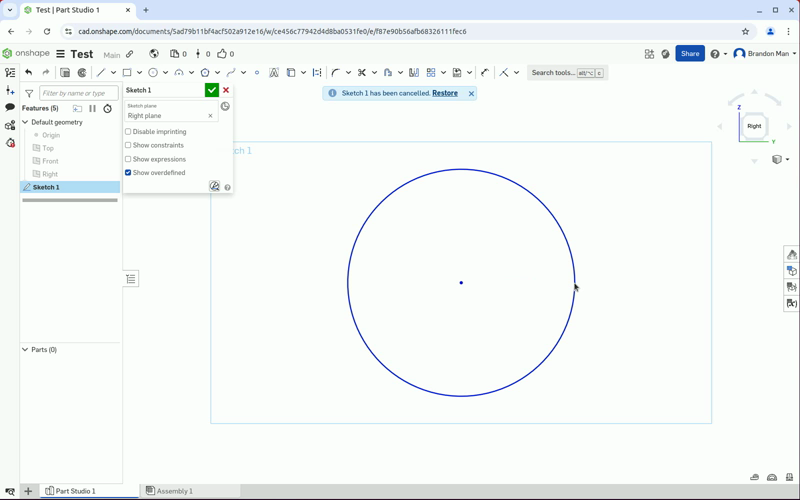
mouse_move(405, 217)
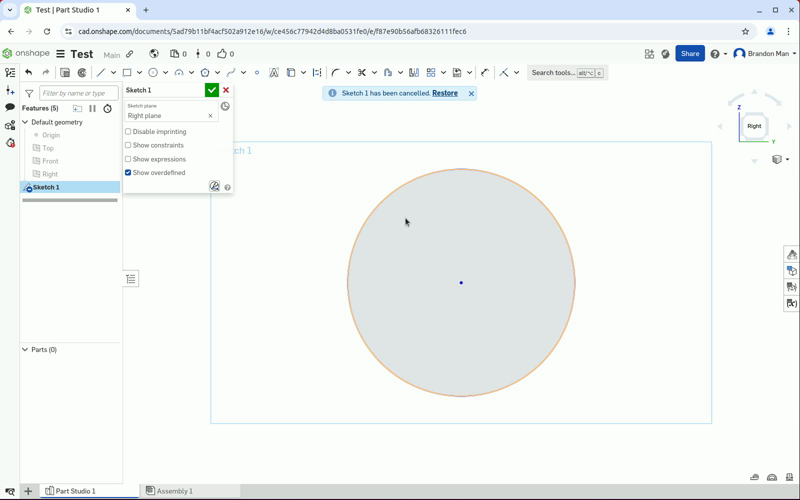
click(405, 217)
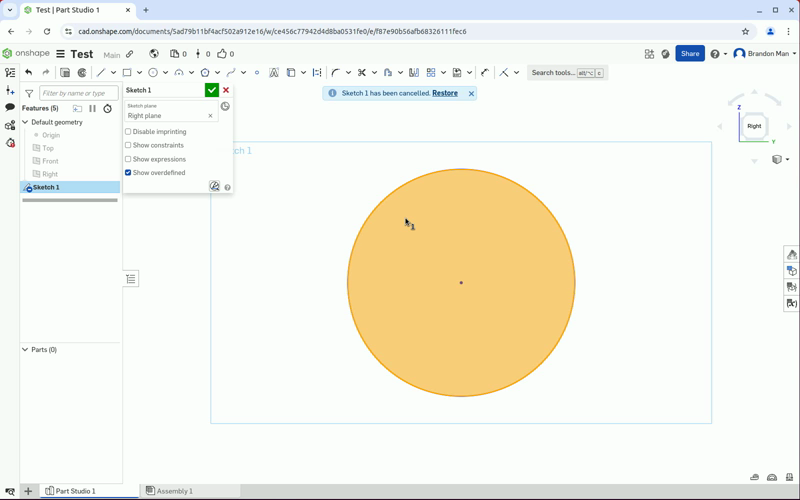
mouse_move(73, 352)
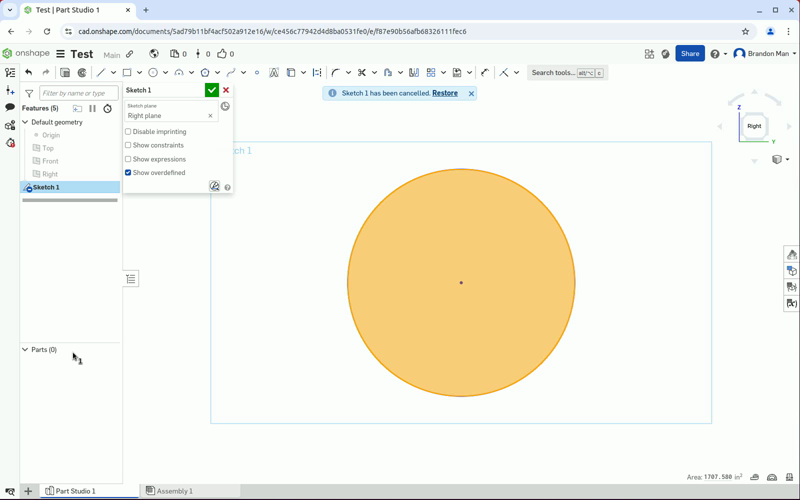
key(shift+y)
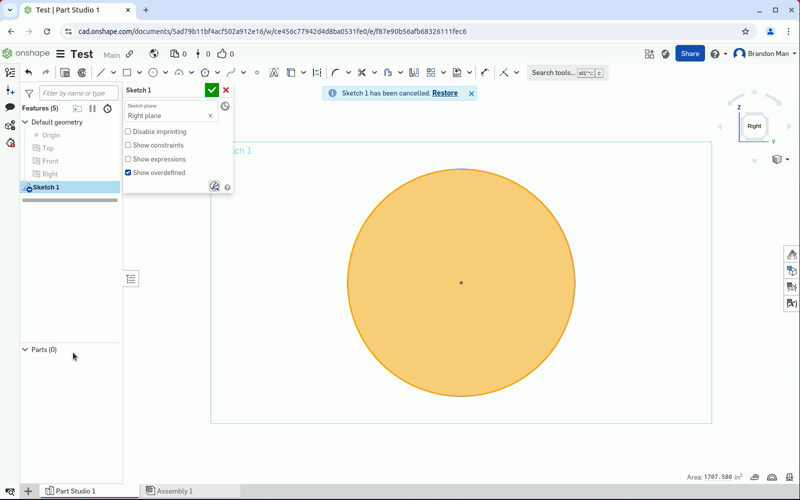
key(shift+e)
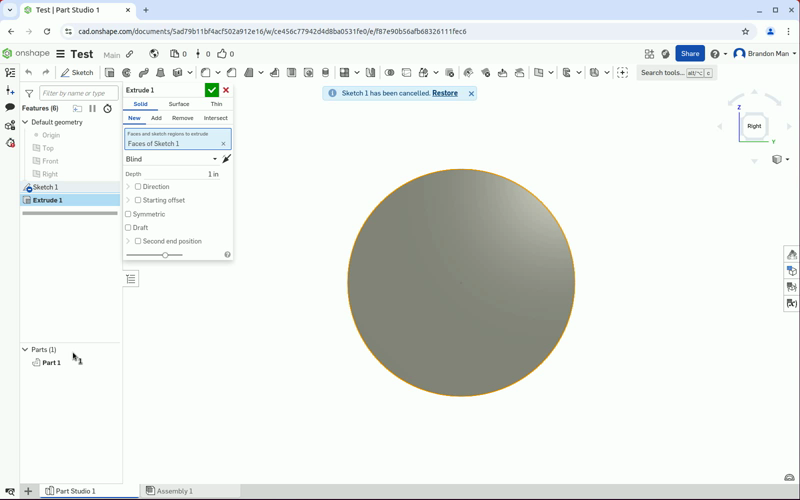
mouse_move(143, 106)
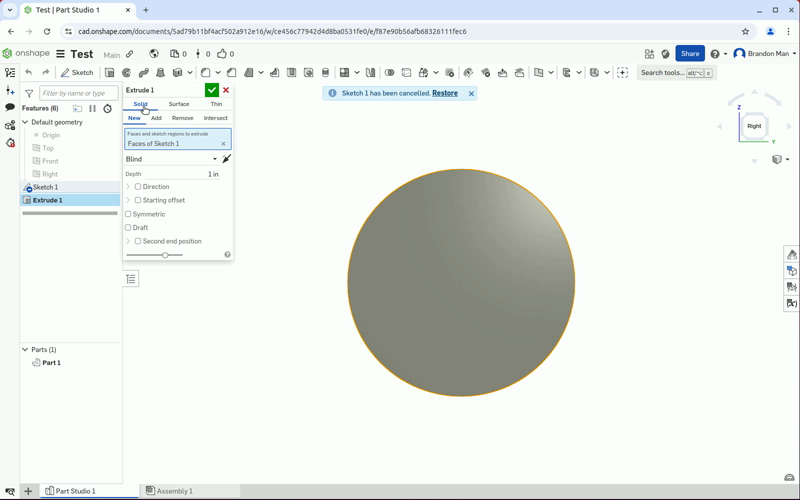
click(143, 106)
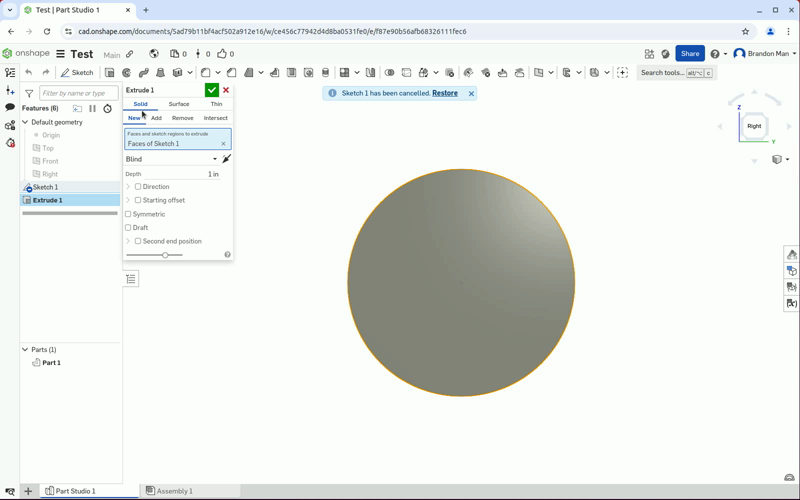
mouse_move(137, 120)
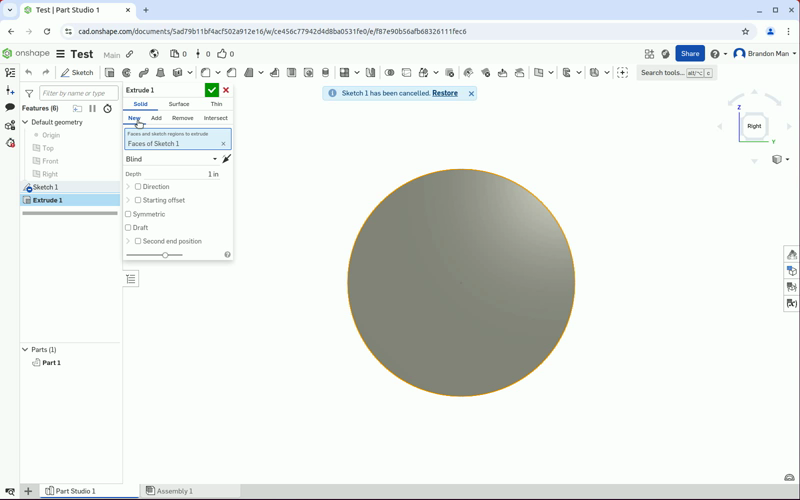
click(137, 120)
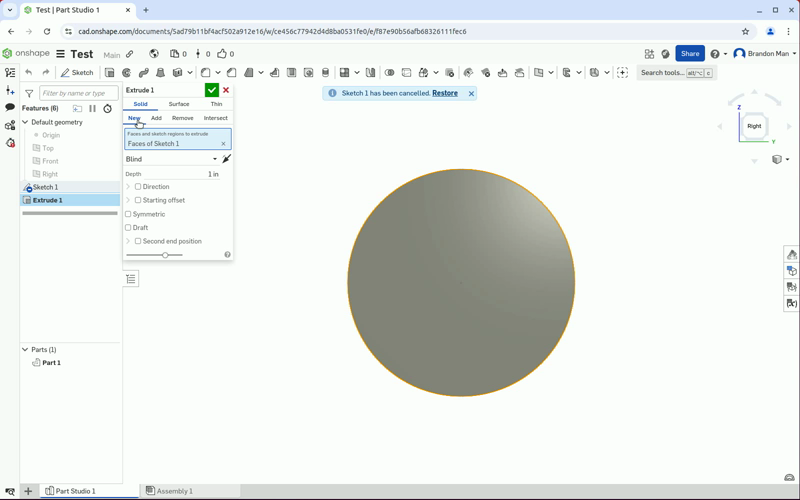
key(tab, 4)
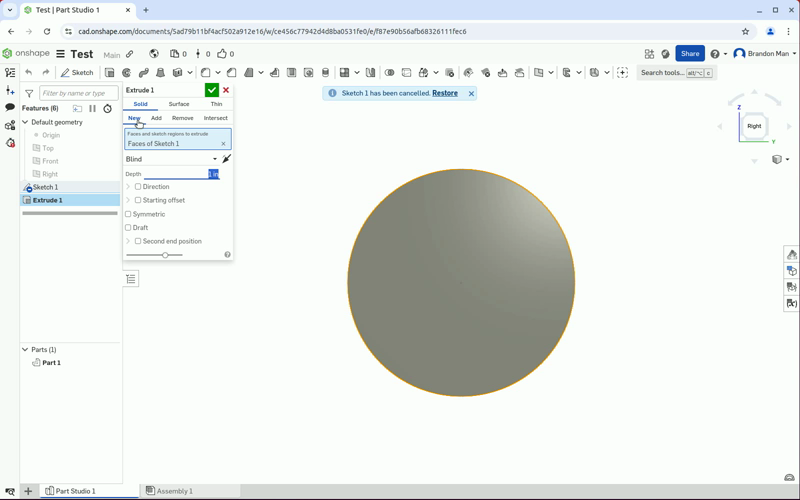
text(9.147)
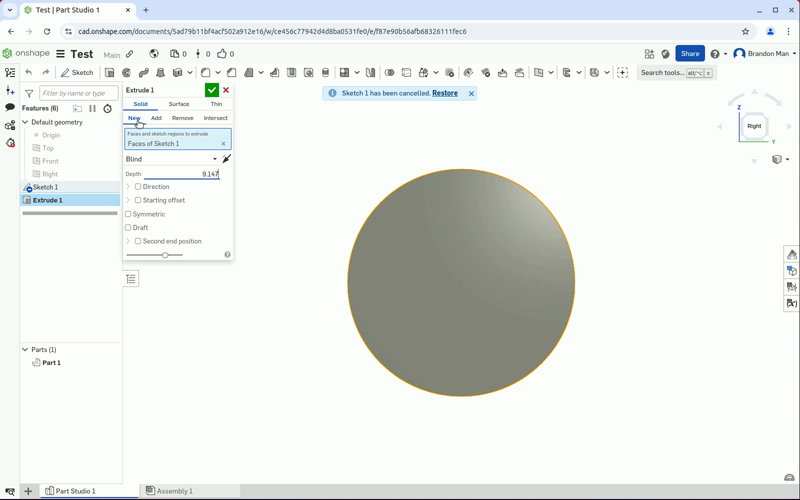
key(enter)
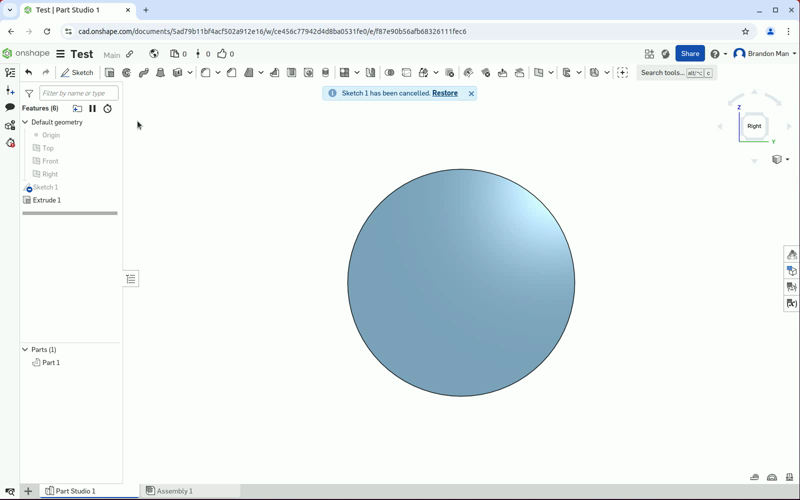
key(shift+h)
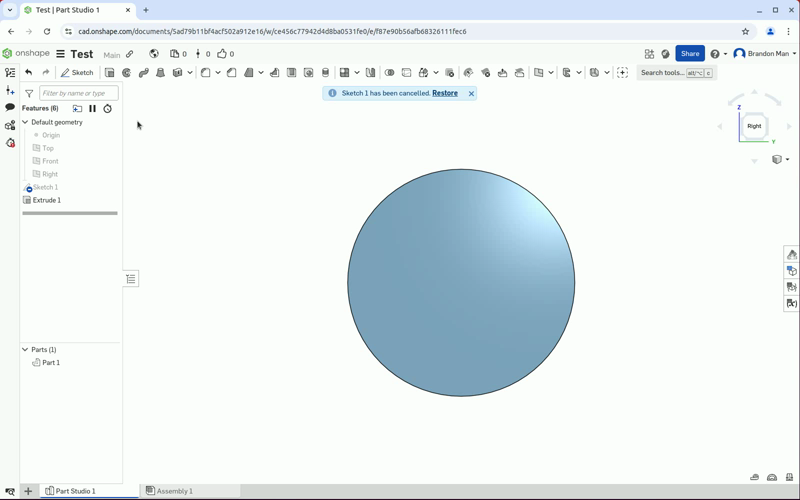
key(shift+h)
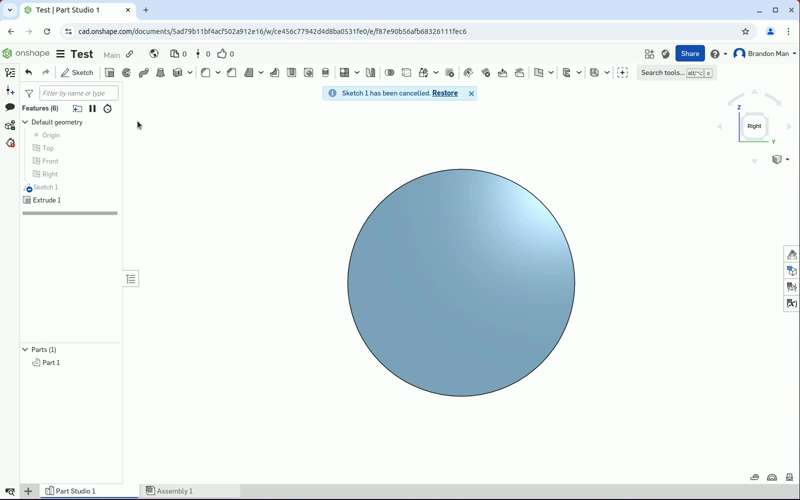
mouse_move(73, 189)
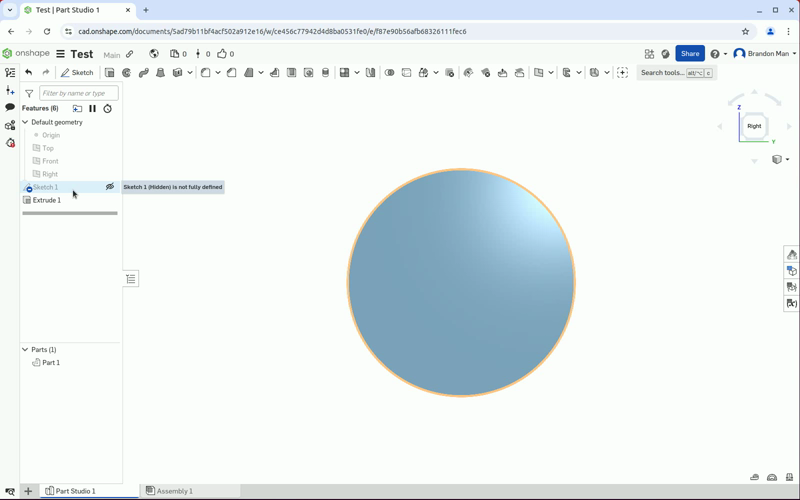
click(73, 189)
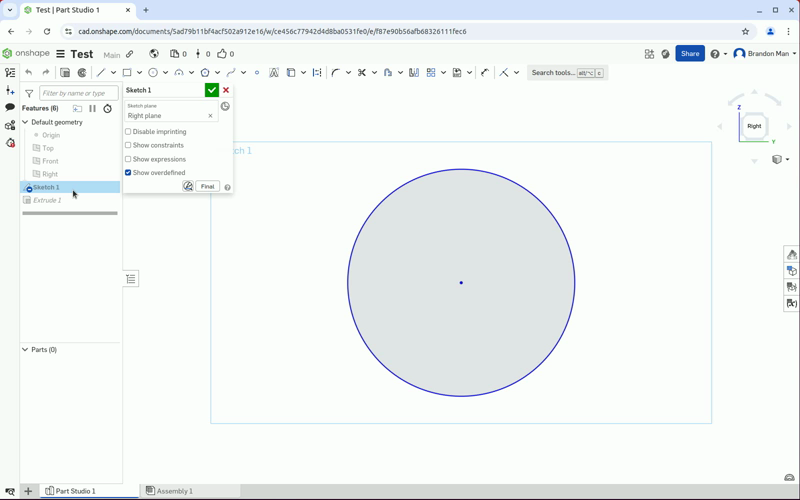
mouse_move(229, 92)
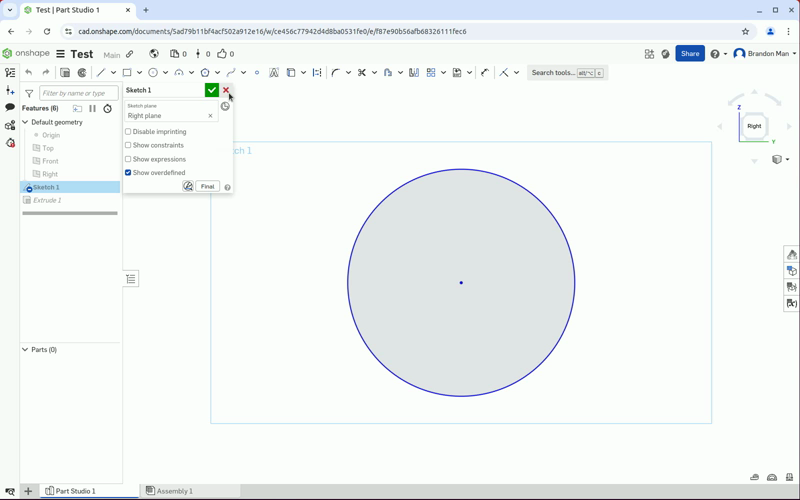
click(229, 92)
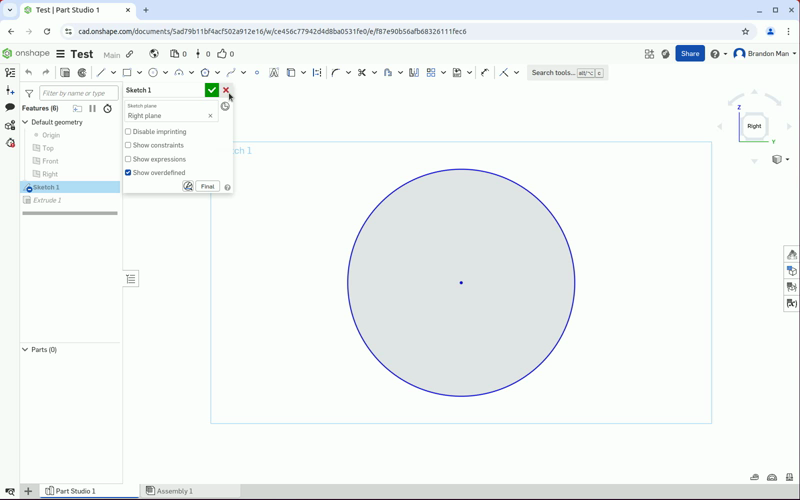
key(shift+s)
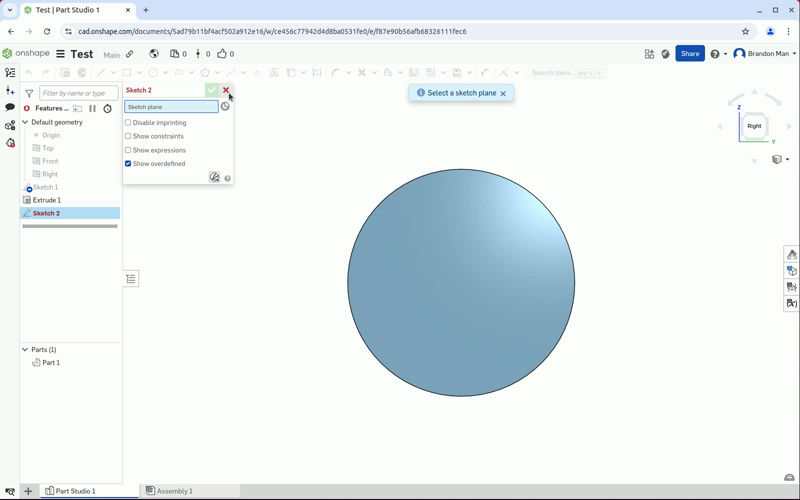
mouse_move(73, 176)
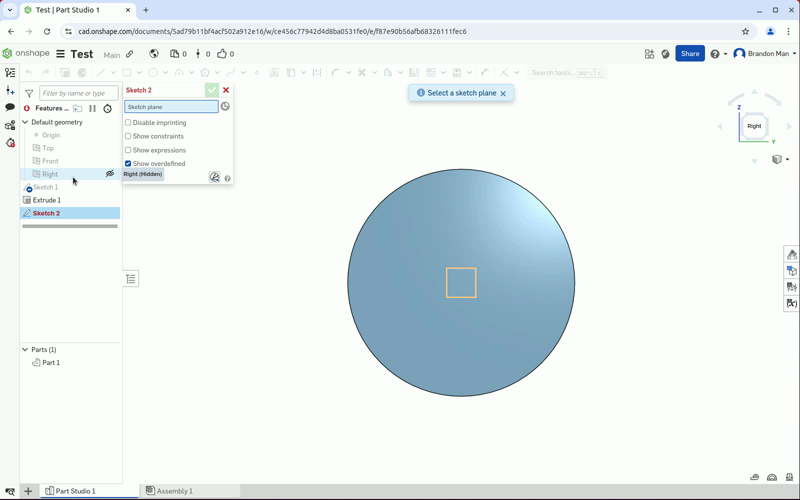
click(73, 176)
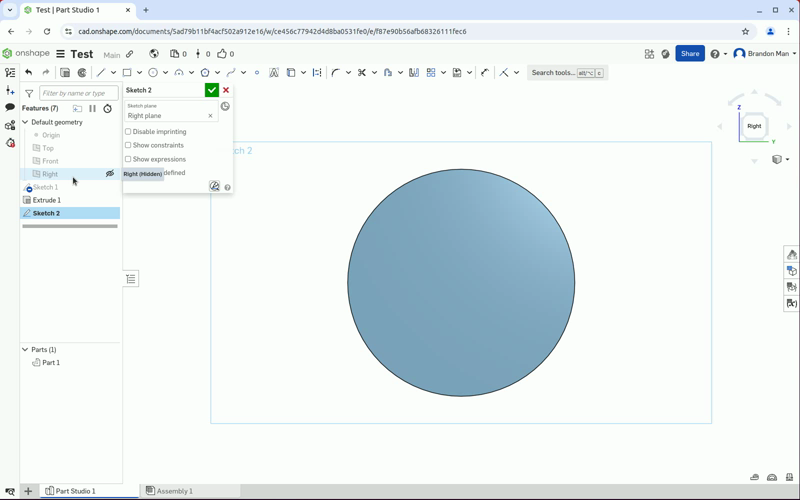
mouse_move(73, 352)
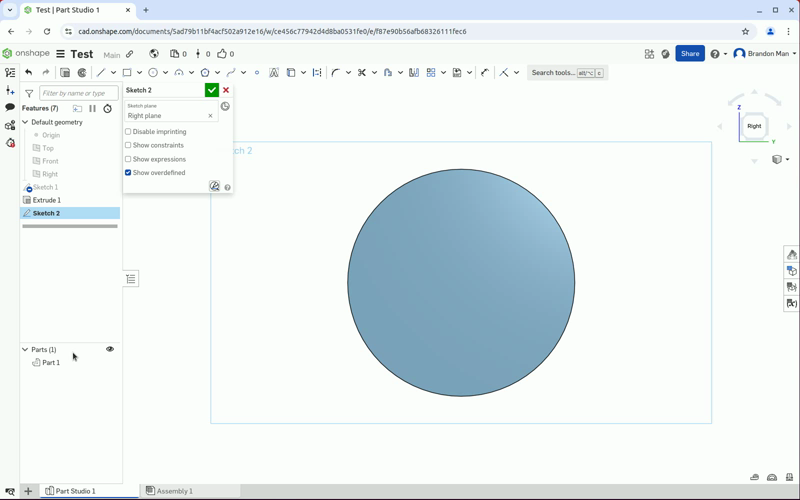
key(y)
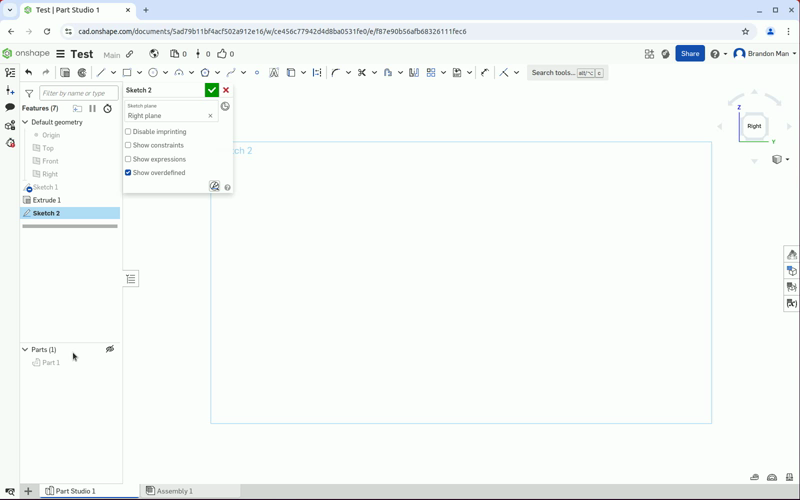
key(c)
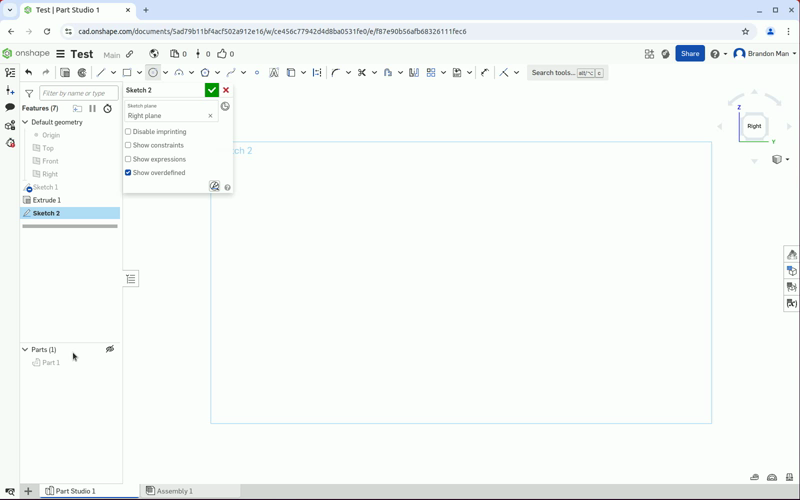
key_down(shift)
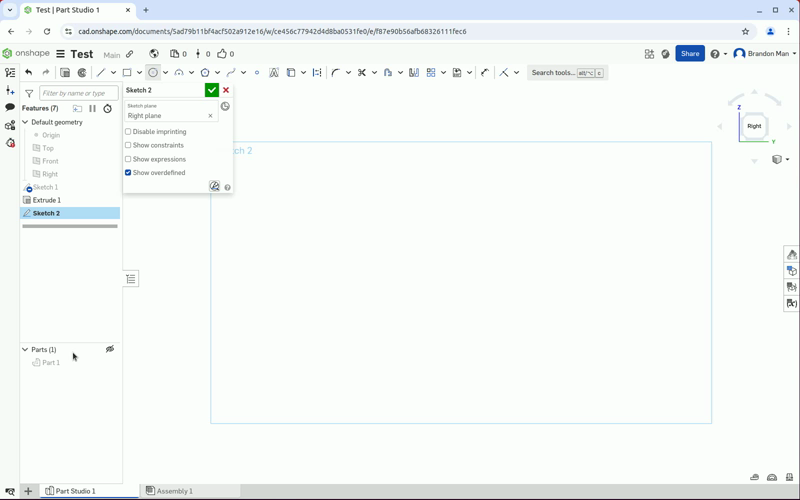
mouse_move(461, 282)
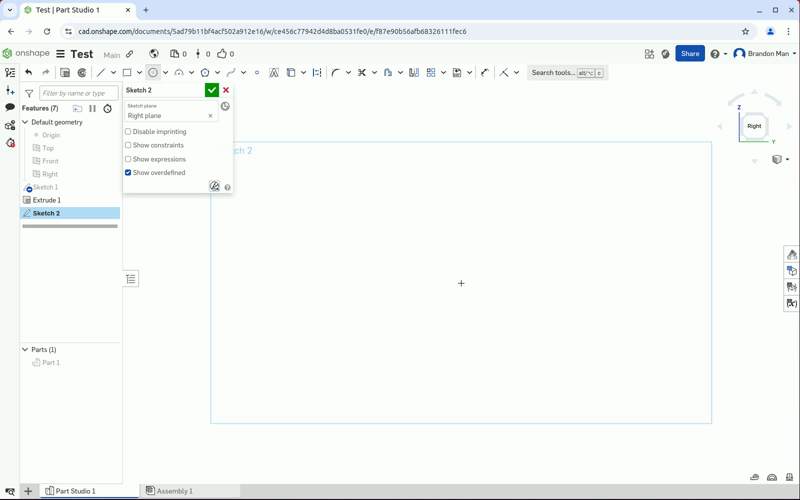
click(461, 282)
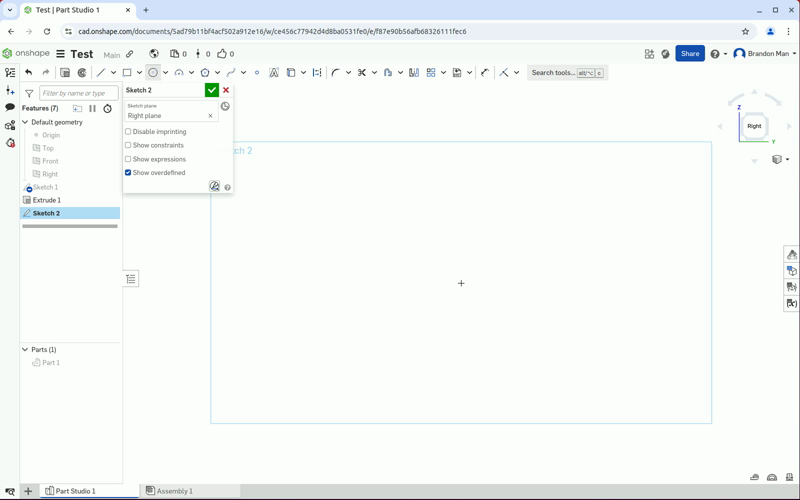
key_up(shift)
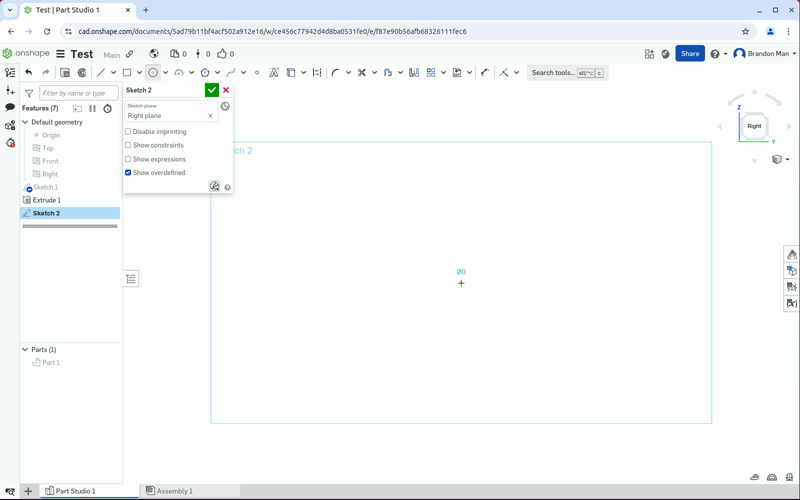
mouse_move(491, 282)
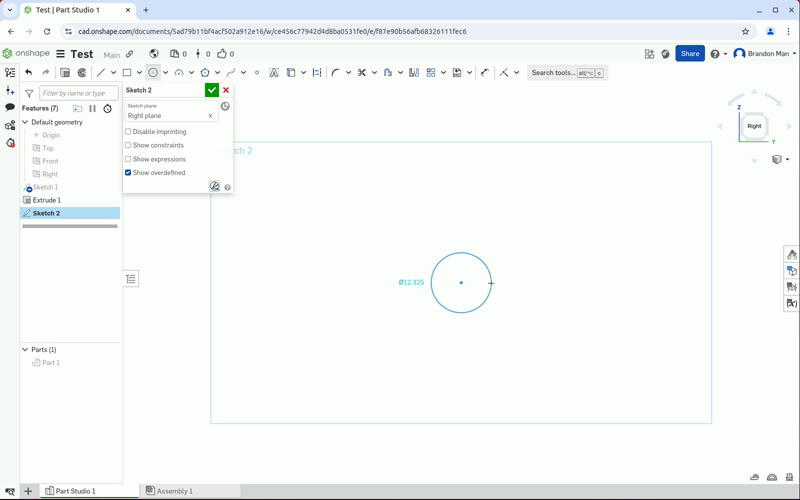
click(491, 282)
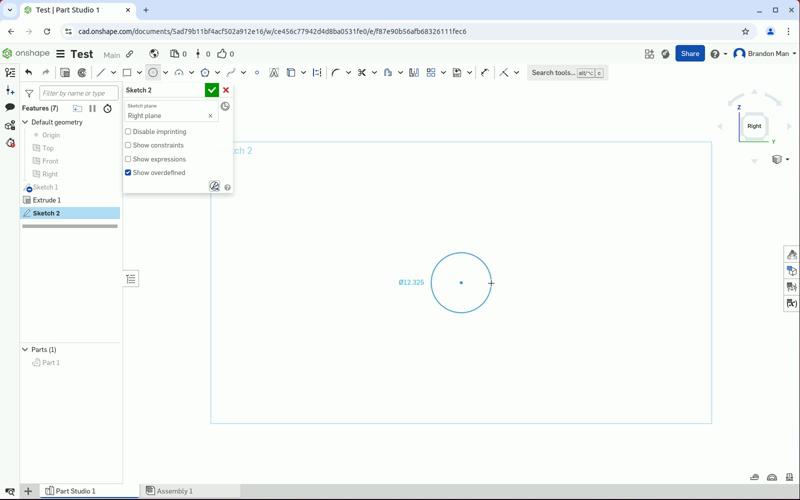
key(esc)
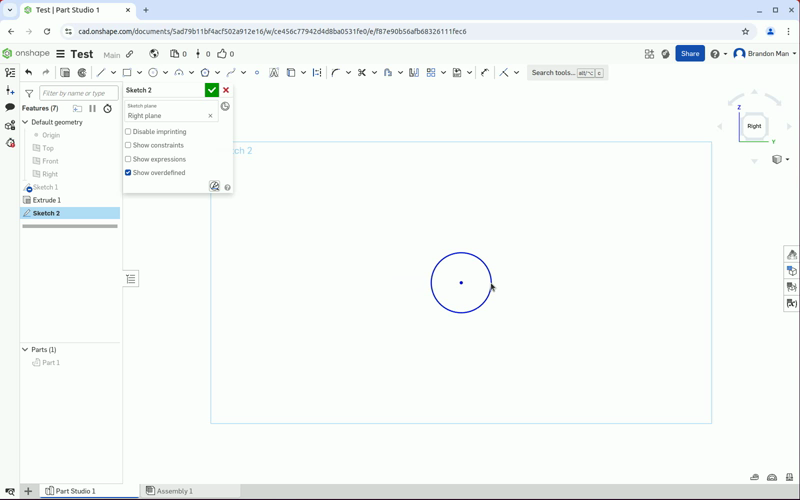
mouse_move(434, 285)
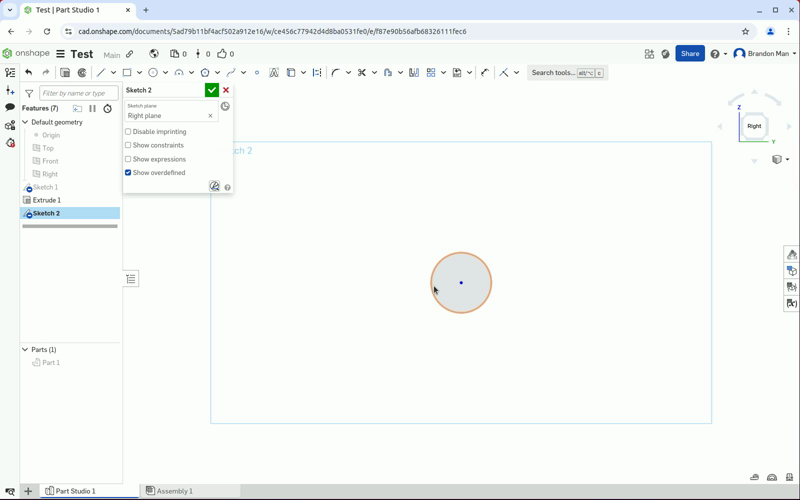
click(434, 285)
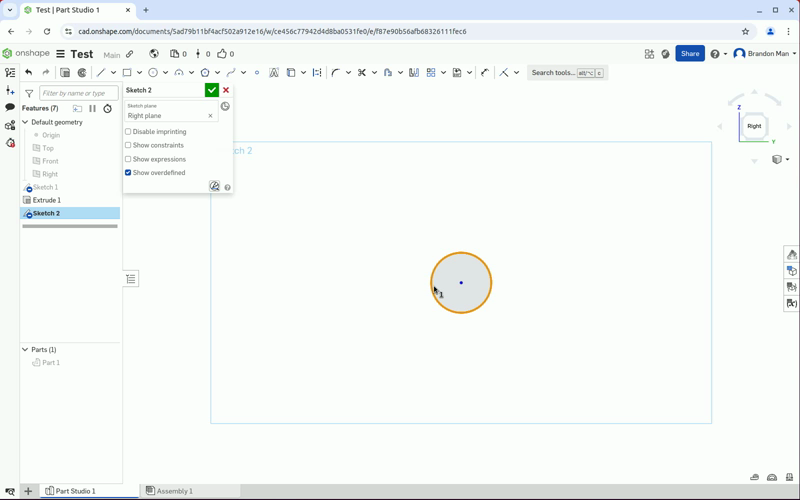
mouse_move(73, 352)
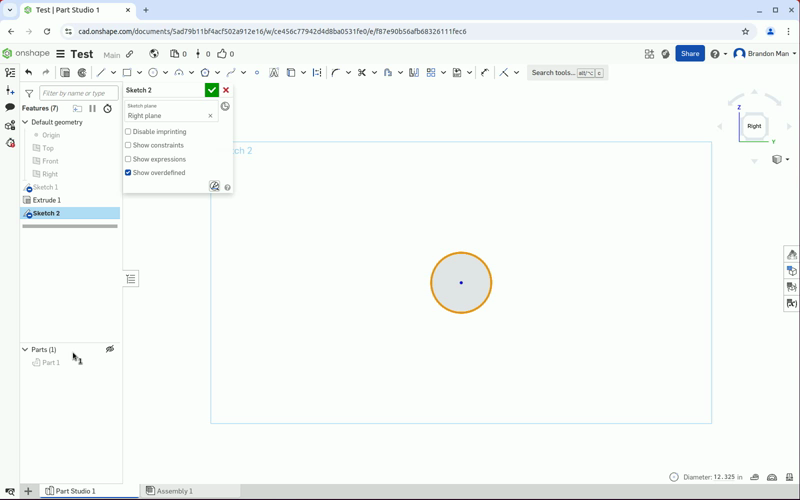
key(shift+y)
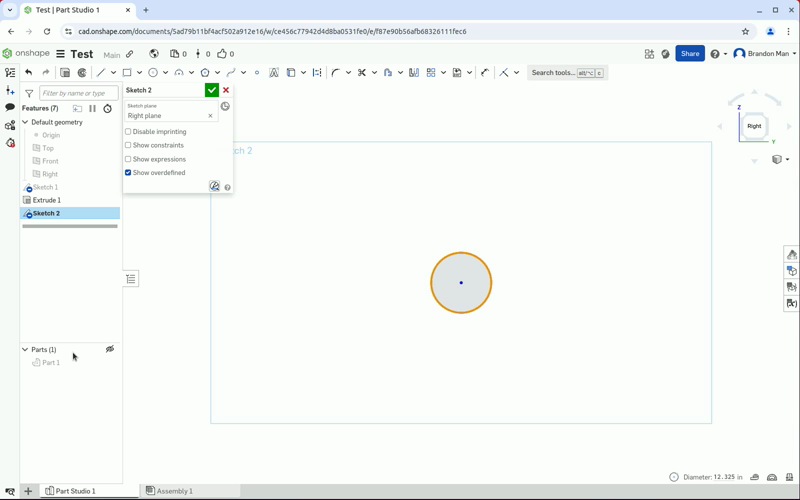
key(shift+e)
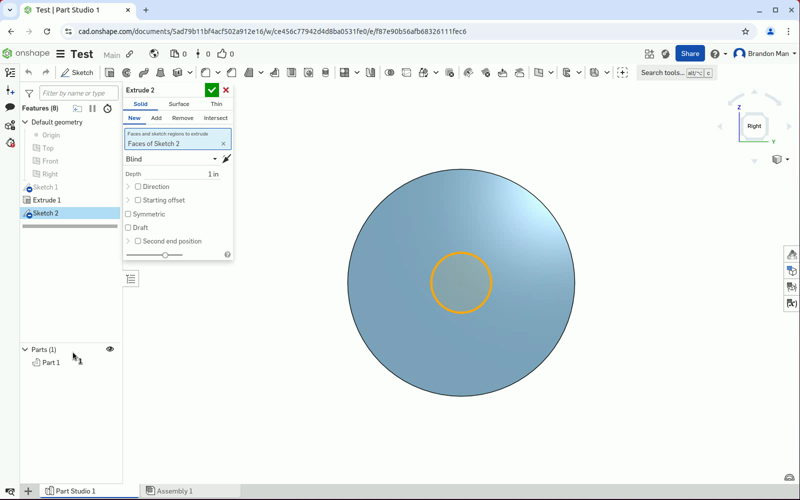
mouse_move(143, 106)
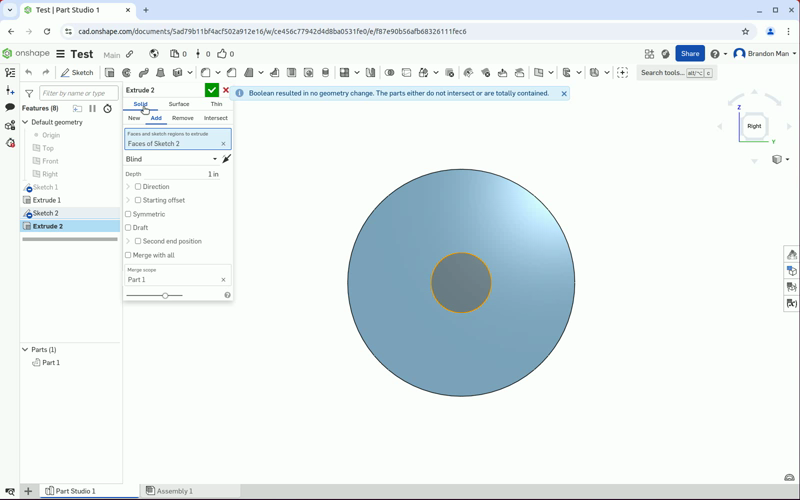
click(143, 106)
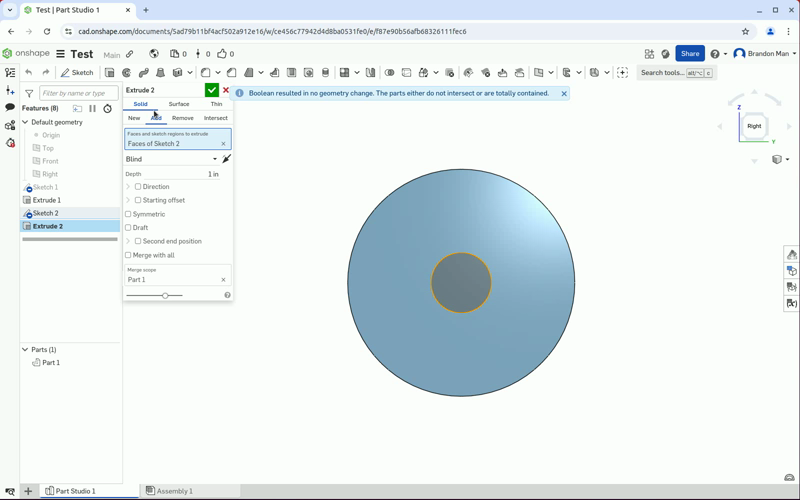
mouse_move(186, 120)
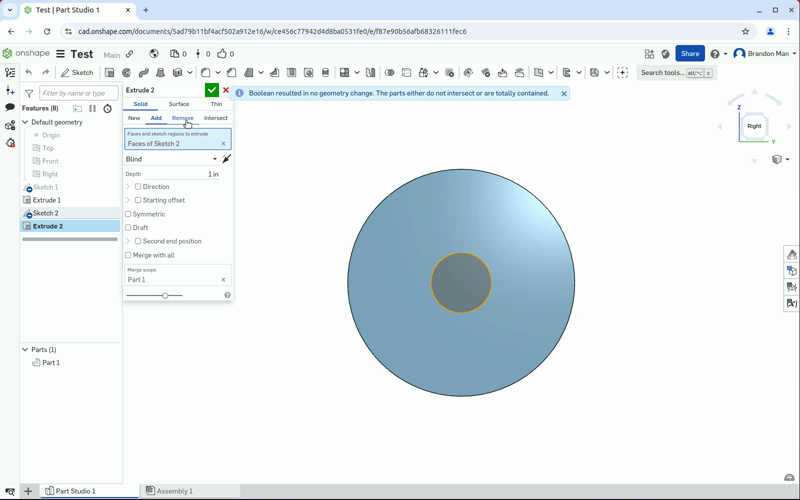
click(186, 120)
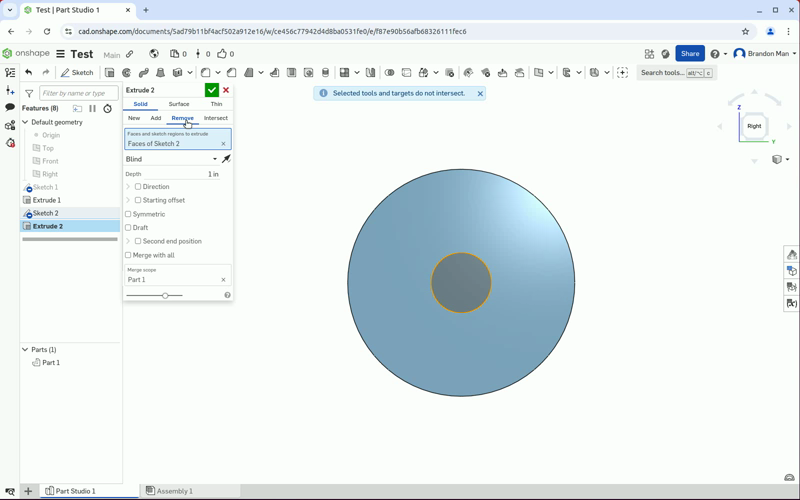
key(tab, 4)
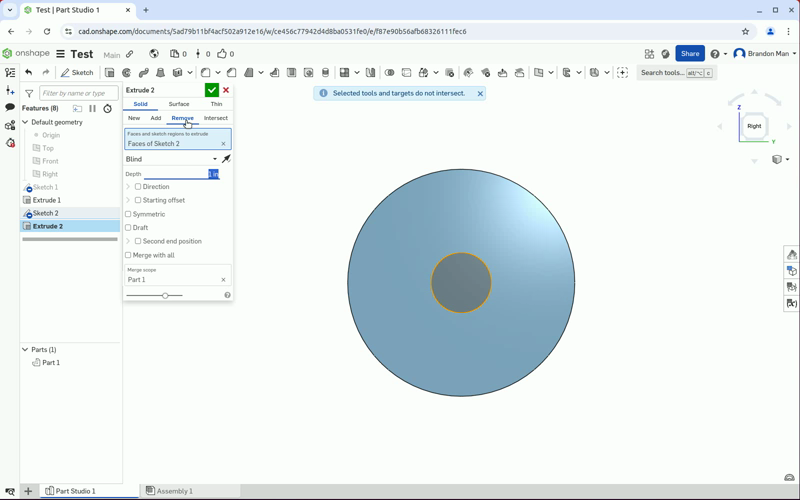
text(9.147)
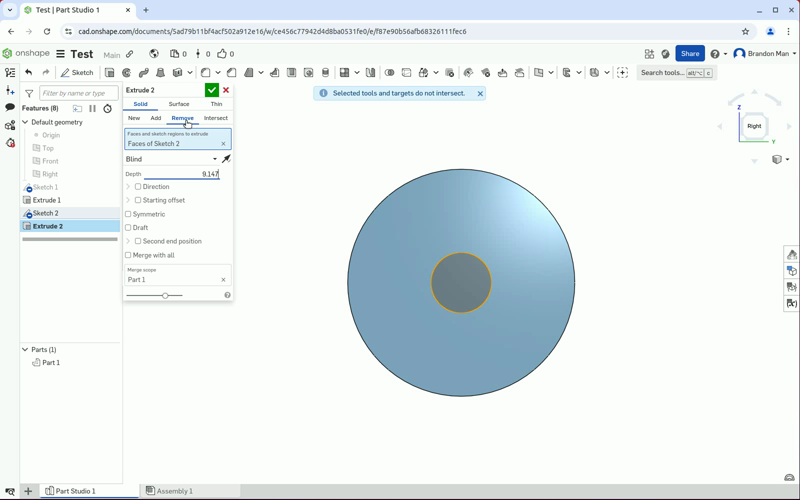
key(tab, 6)
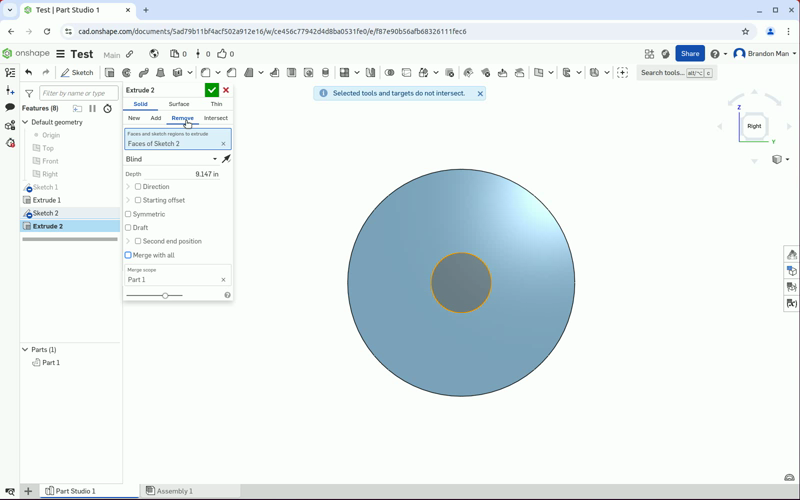
key(space)
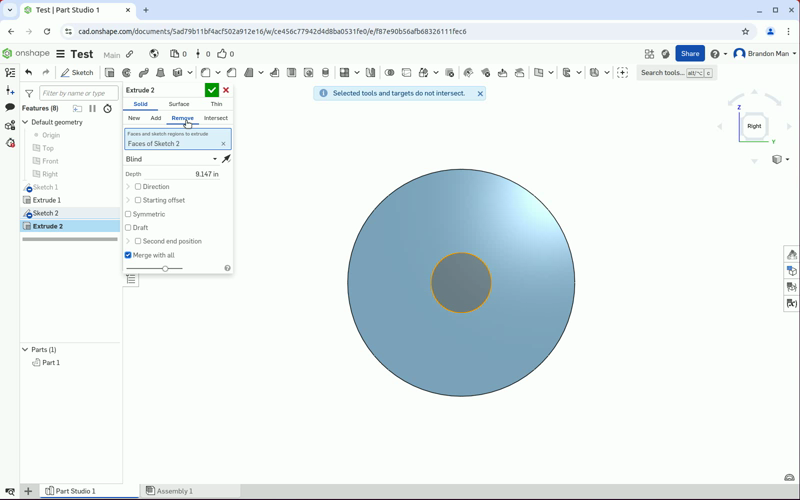
key(enter)
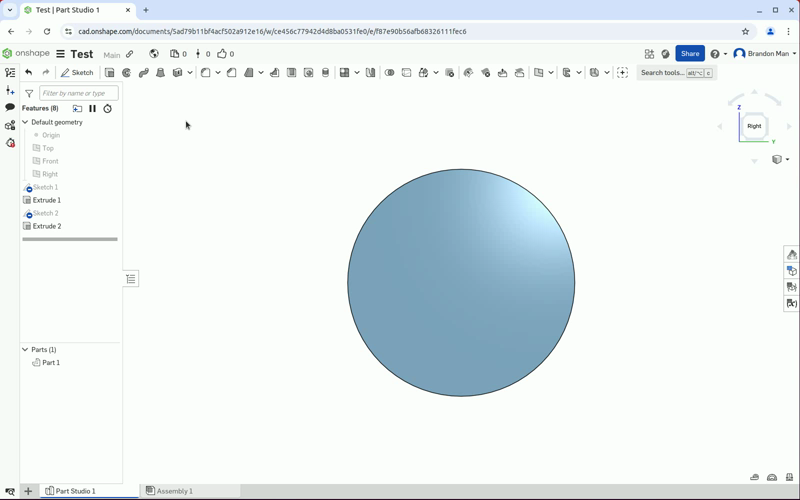
key(shift+h)
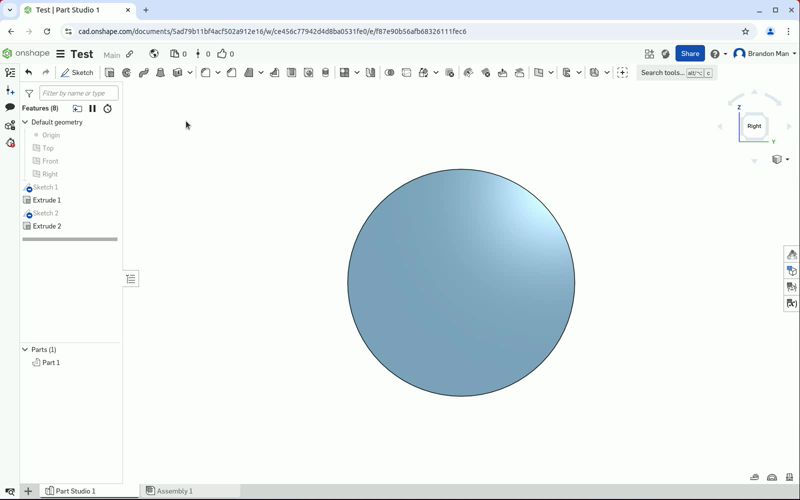
key(shift+h)
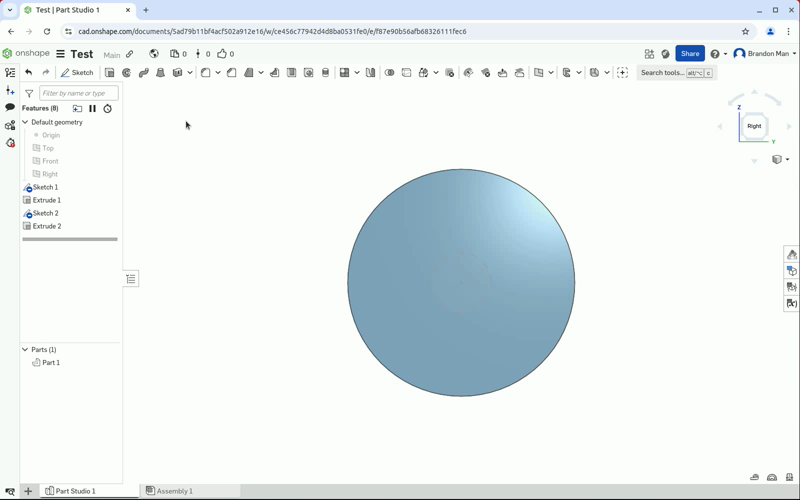
key(shift+7)
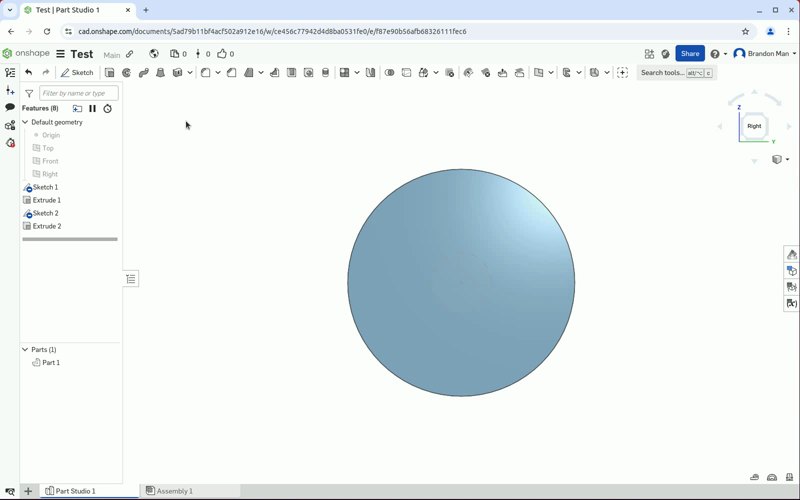
key(right, 2)
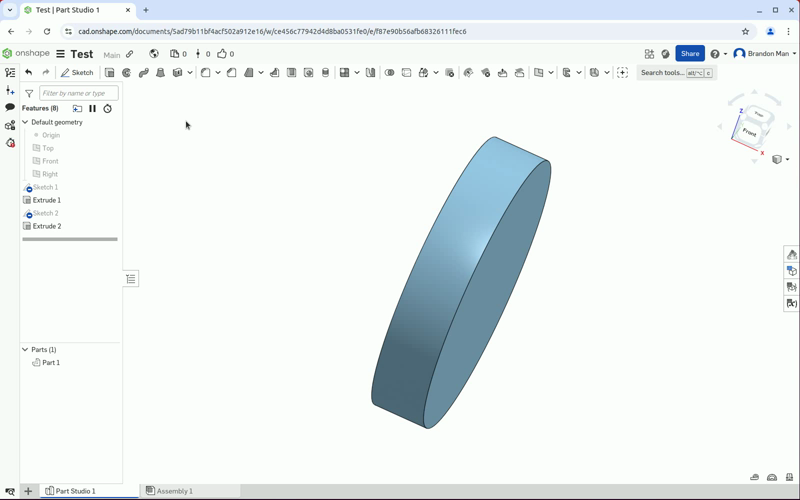
key(down, 2)
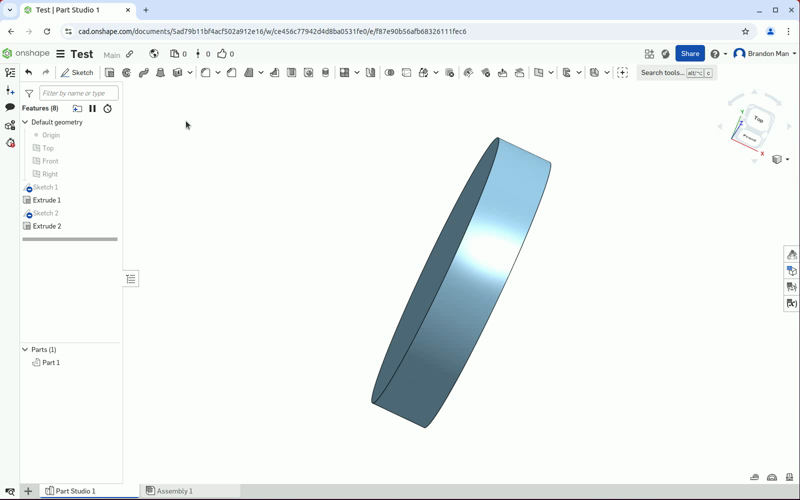
key(up, 2)
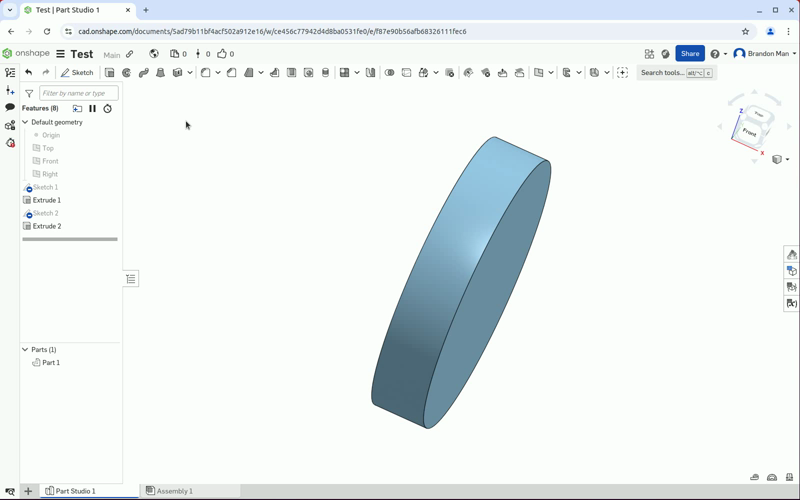
key(left, 2)
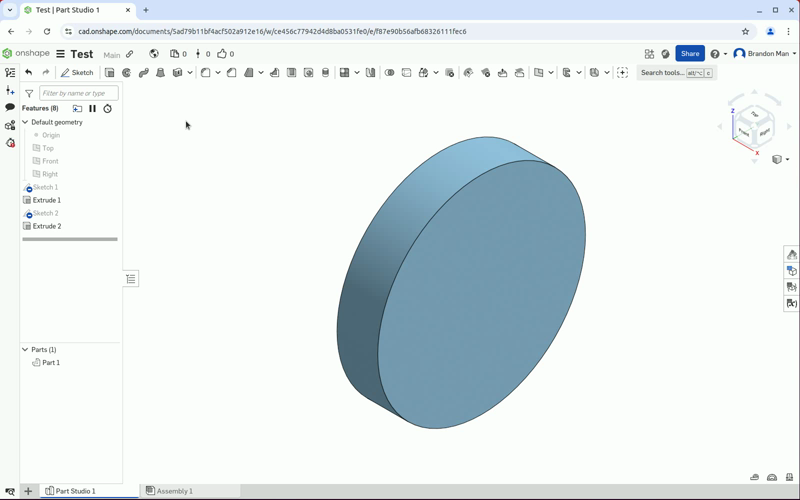
mouse_move(73, 189)
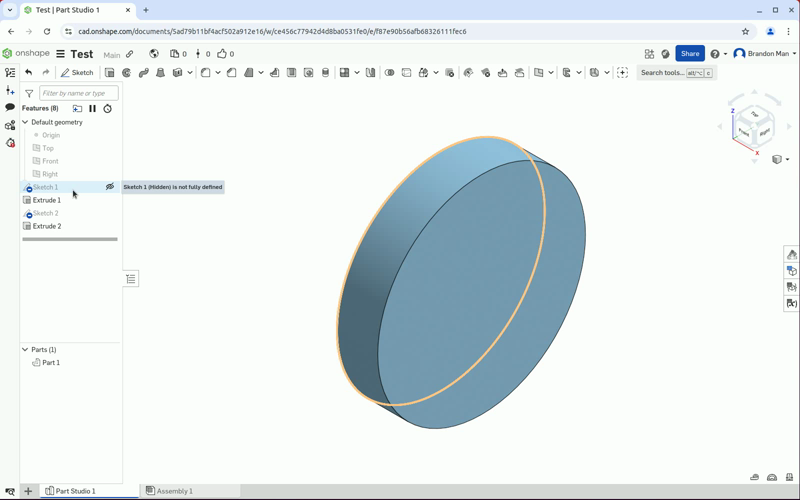
click(73, 189)